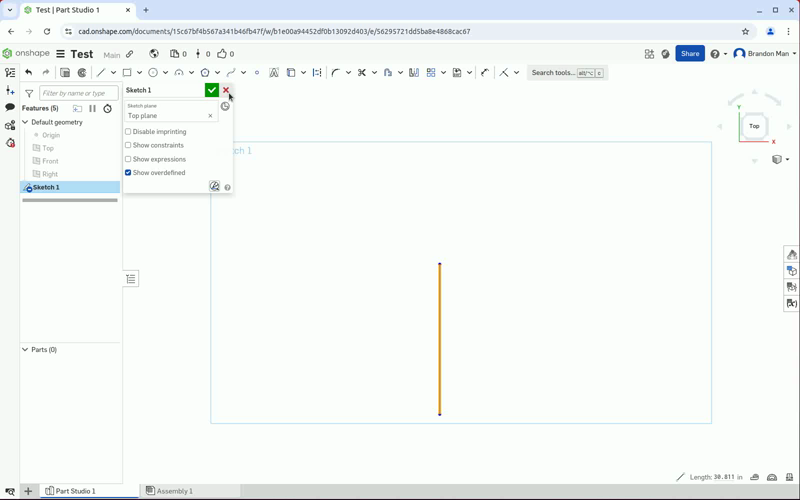
key(shift+h)
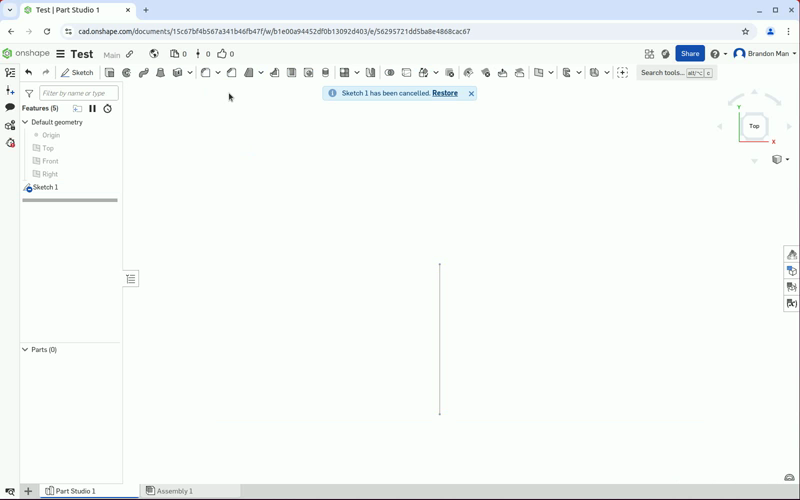
key(shift+s)
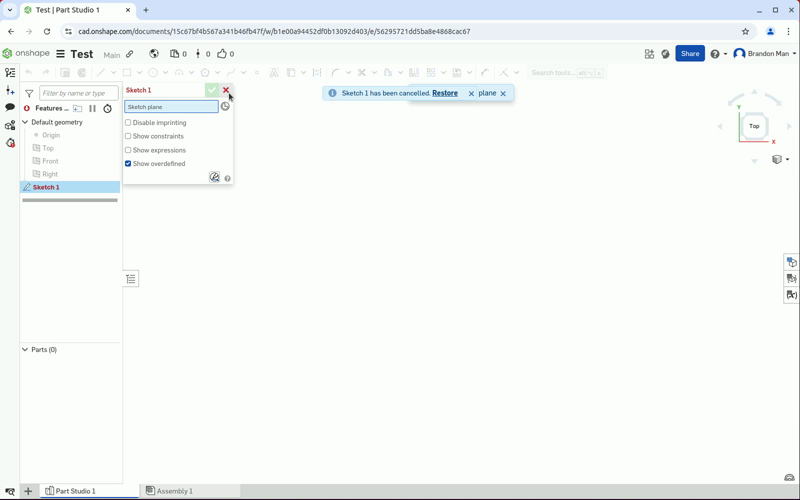
mouse_move(73, 150)
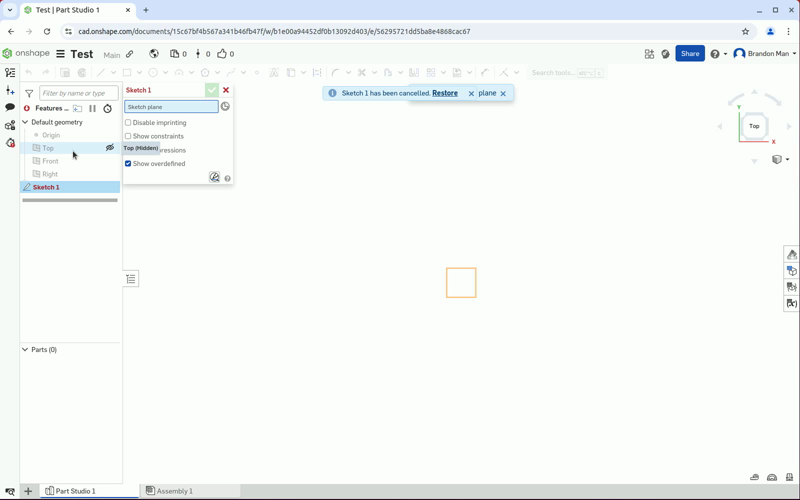
click(73, 150)
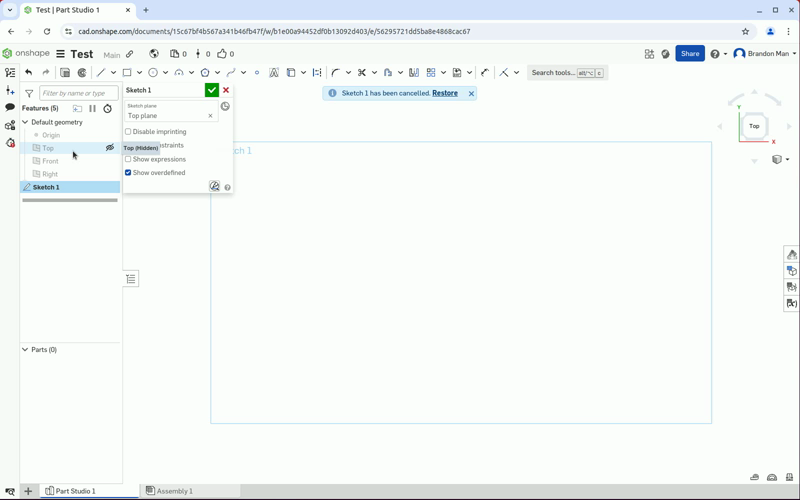
mouse_move(73, 352)
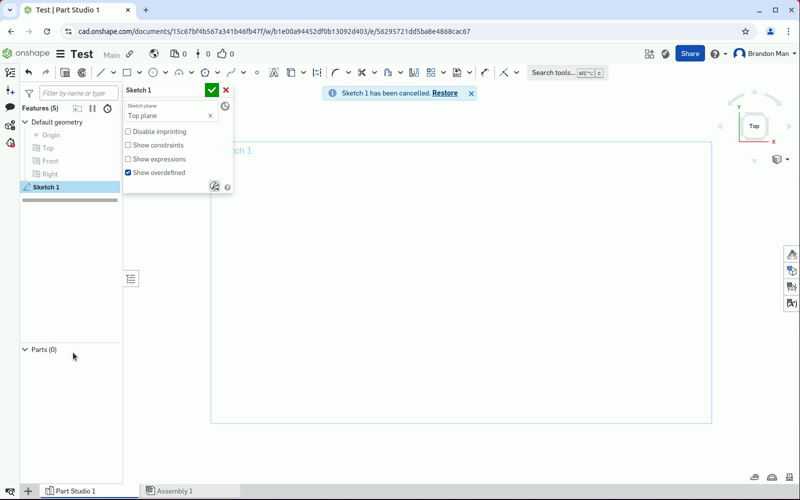
key(y)
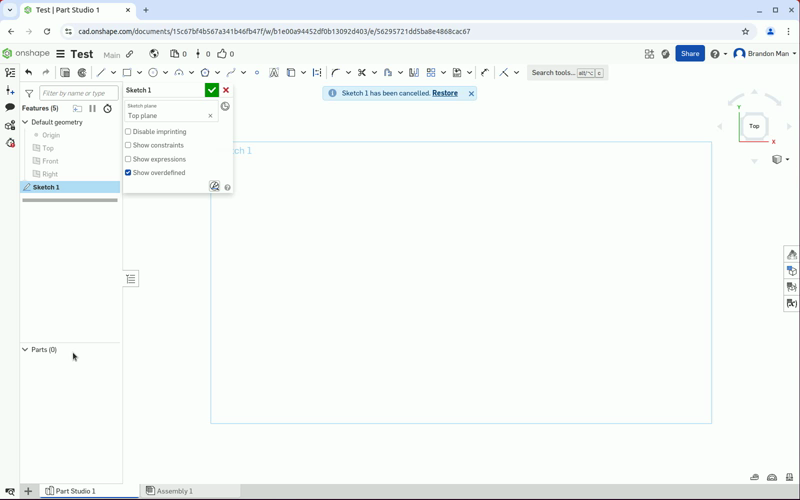
key(c)
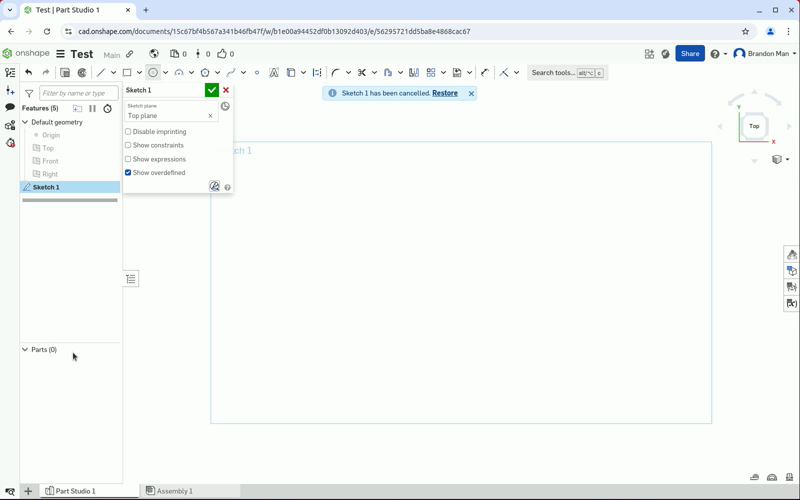
key_down(shift)
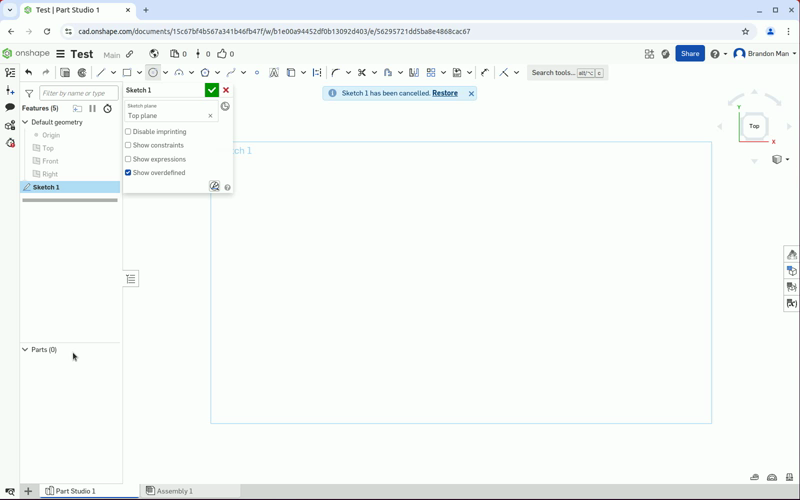
mouse_move(460, 282)
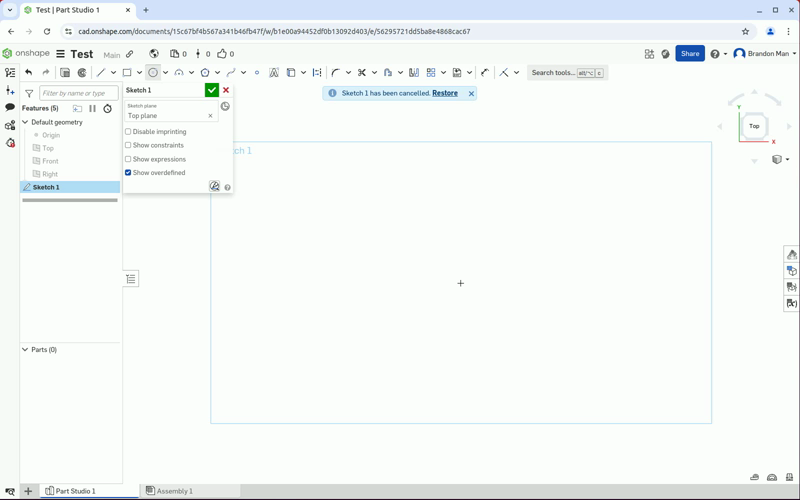
click(460, 282)
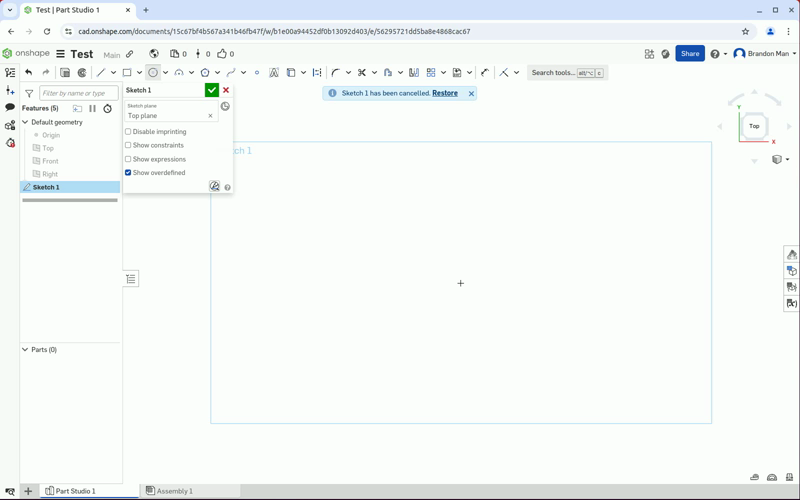
key_up(shift)
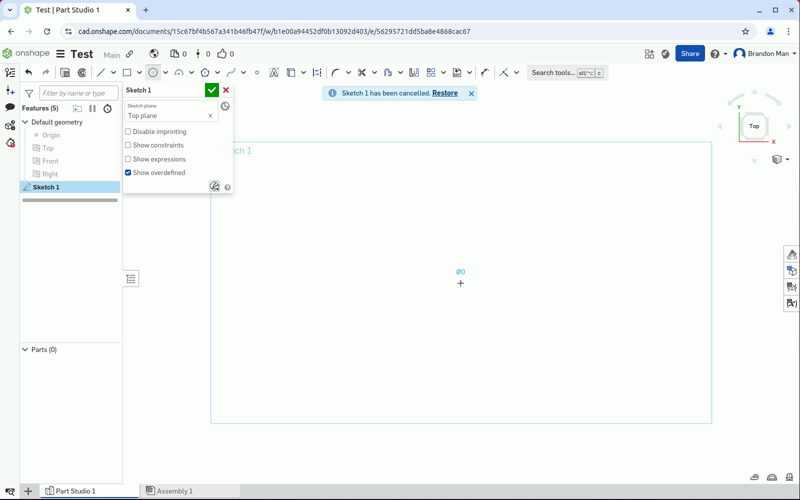
mouse_move(510, 282)
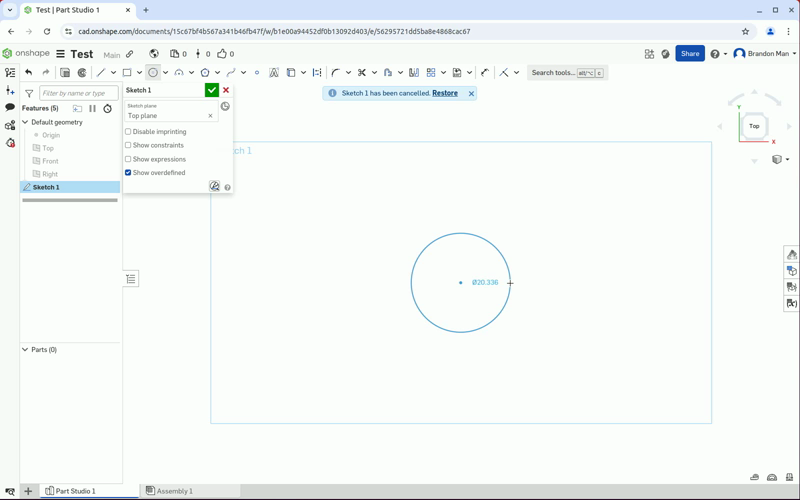
click(510, 282)
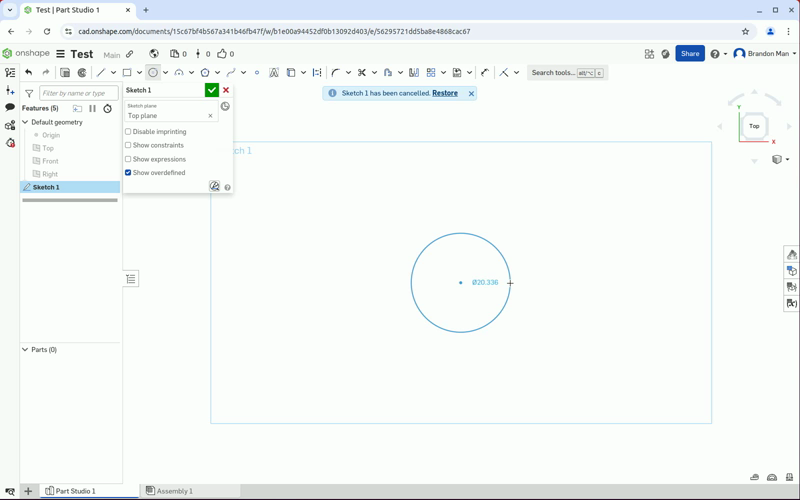
key(esc)
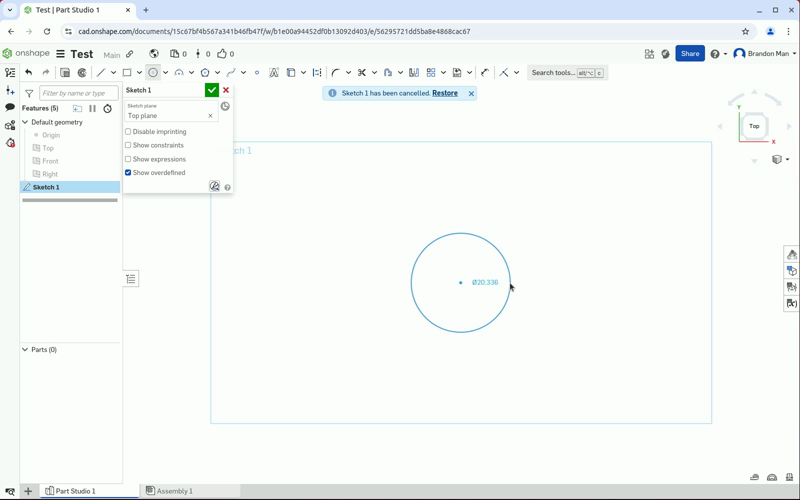
mouse_move(462, 307)
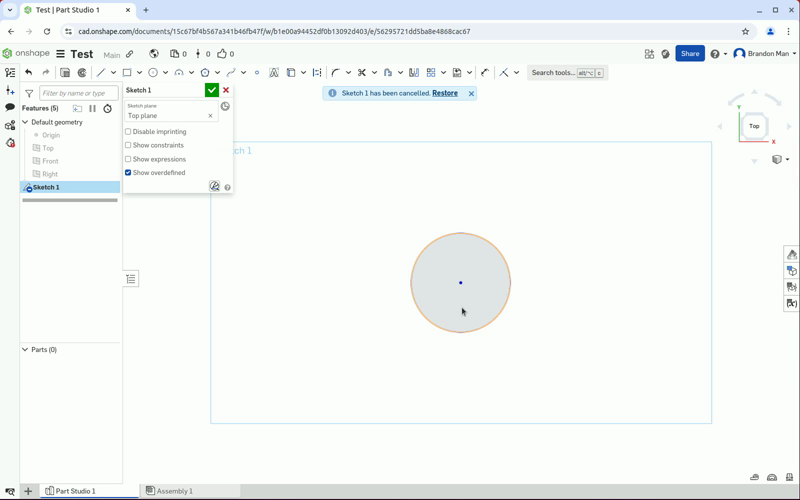
click(462, 307)
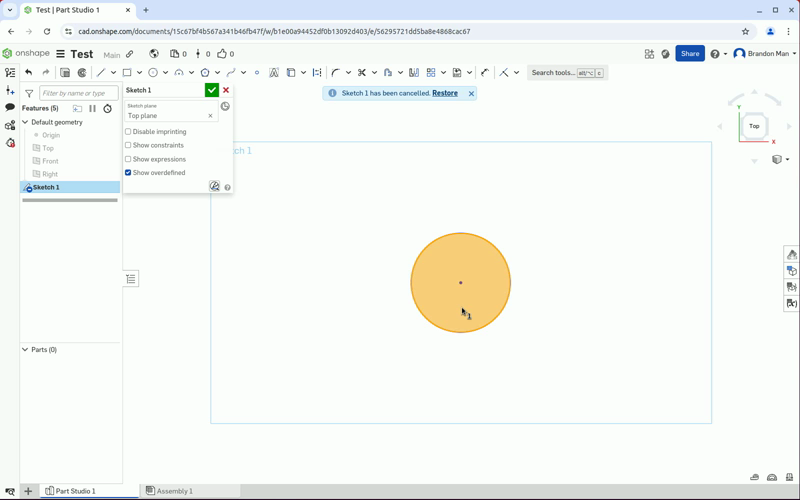
mouse_move(73, 352)
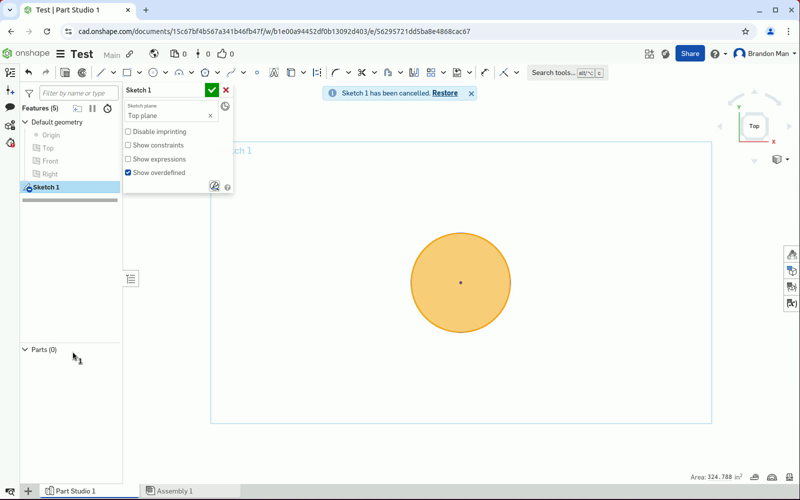
key(shift+y)
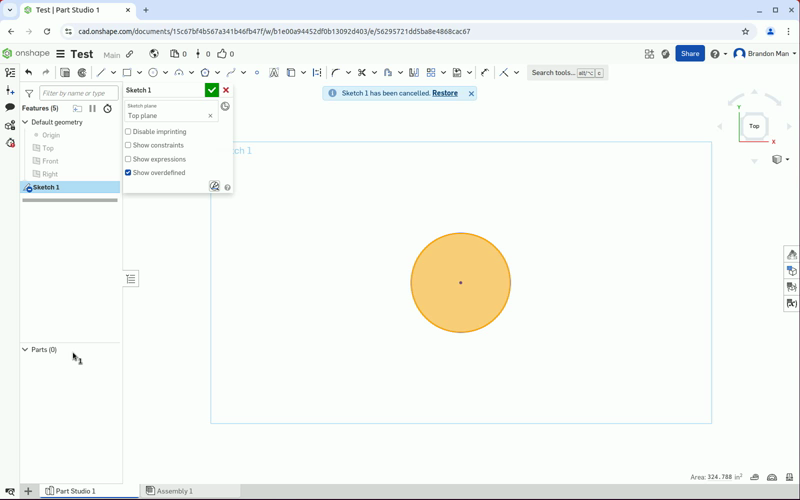
key(shift+e)
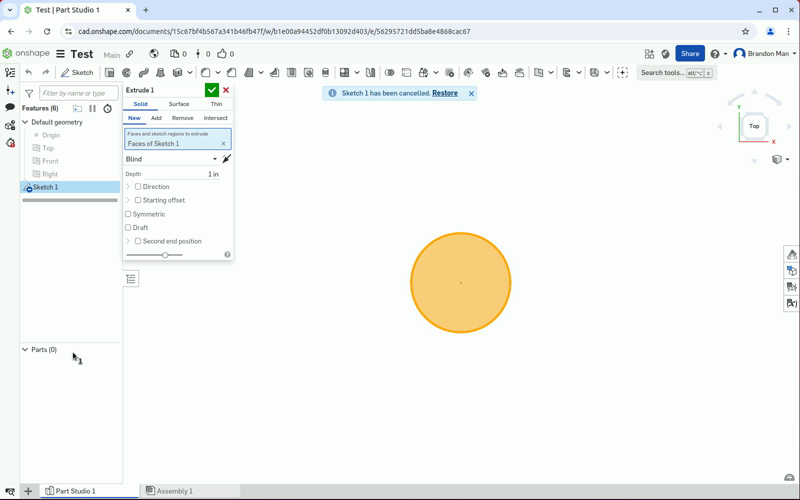
mouse_move(143, 106)
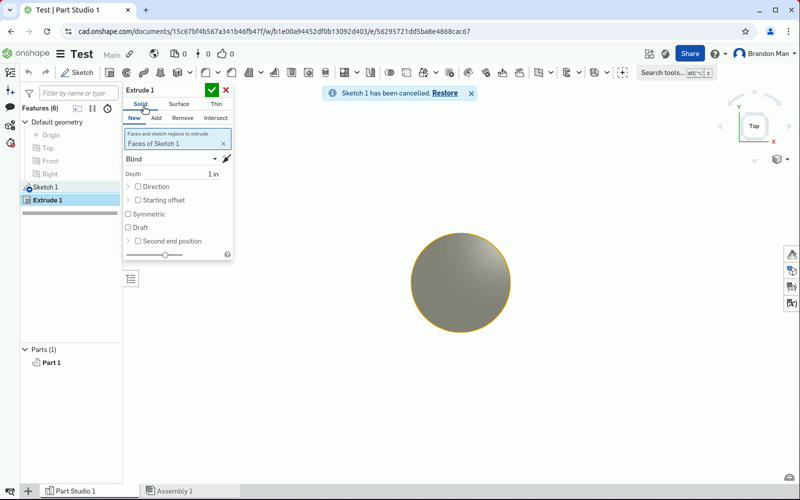
click(143, 106)
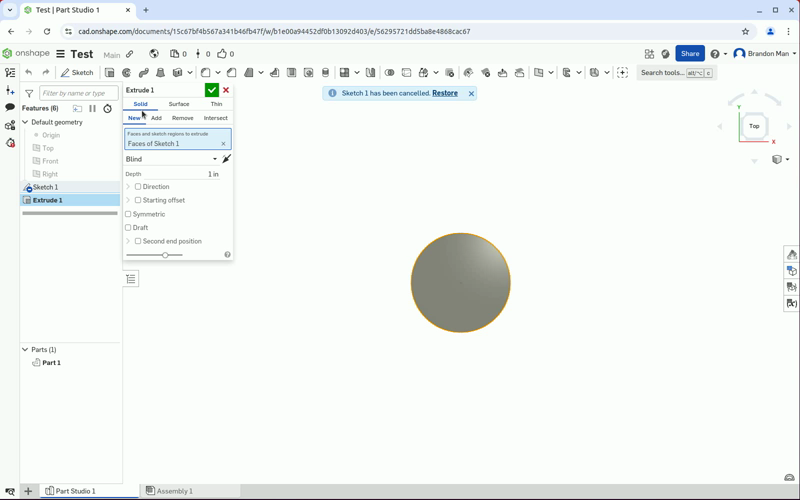
mouse_move(137, 120)
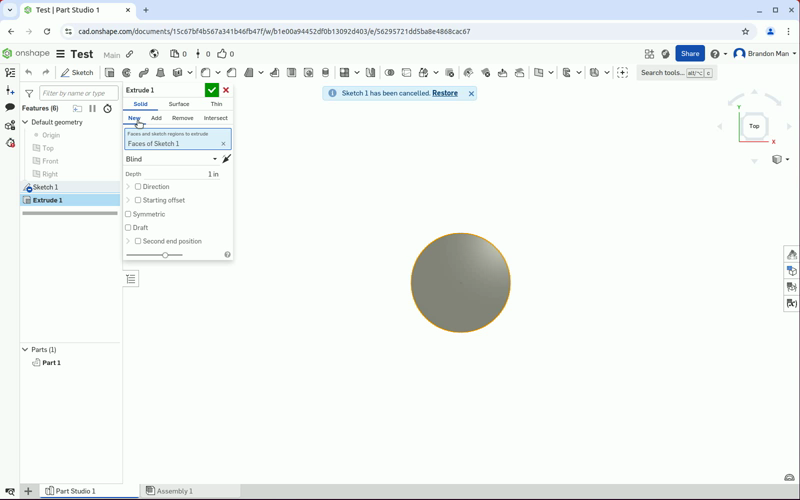
click(137, 120)
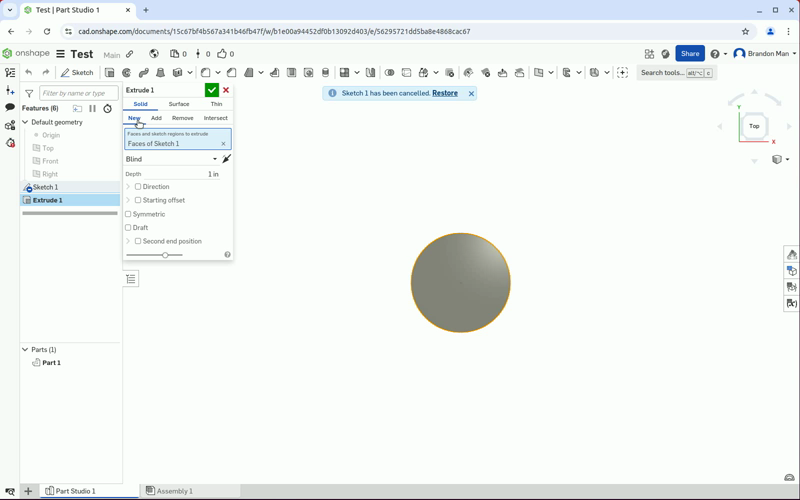
key(tab, 4)
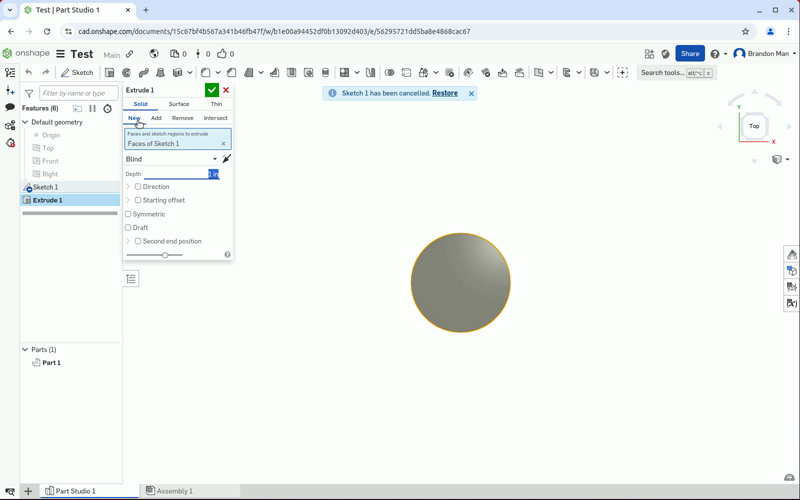
text(23.108)
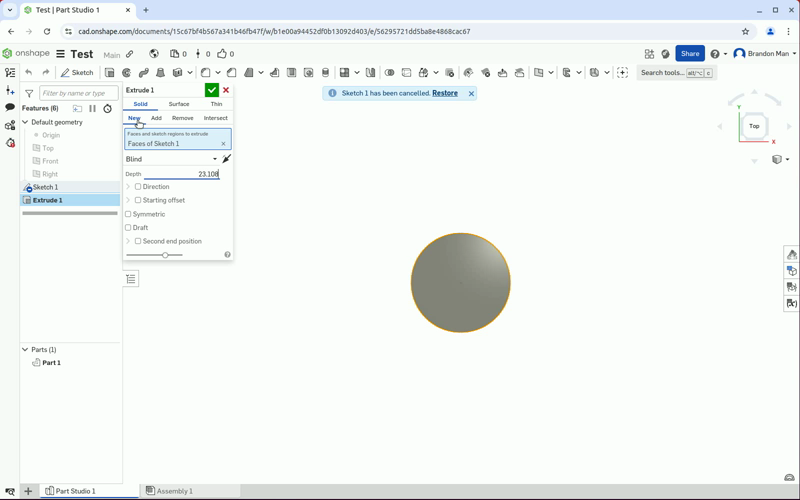
key(enter)
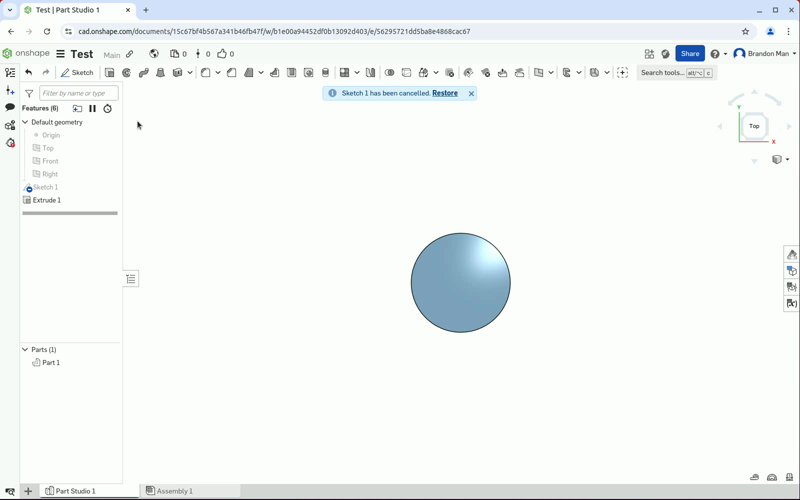
key(shift+h)
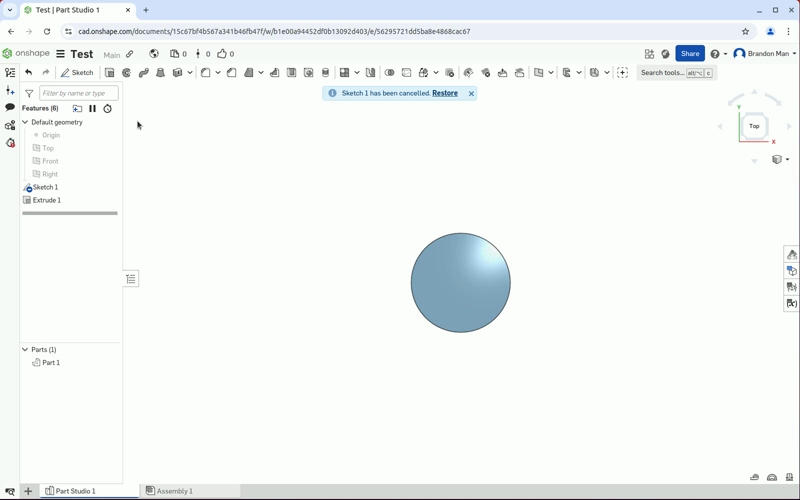
key(shift+h)
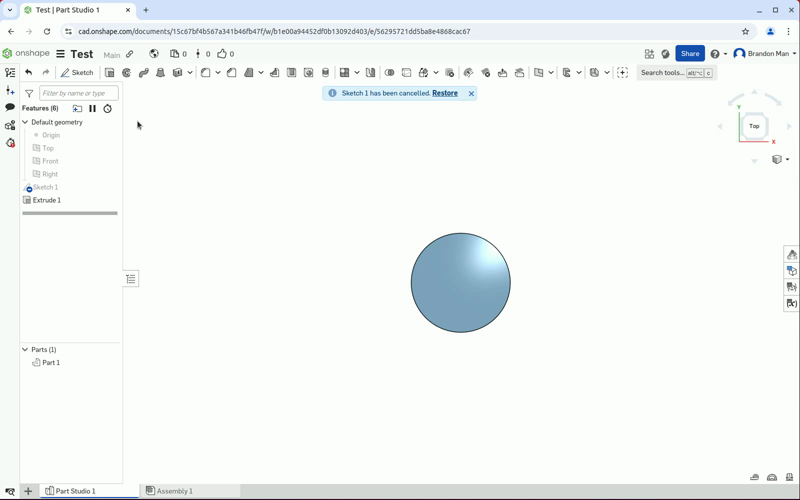
mouse_move(73, 189)
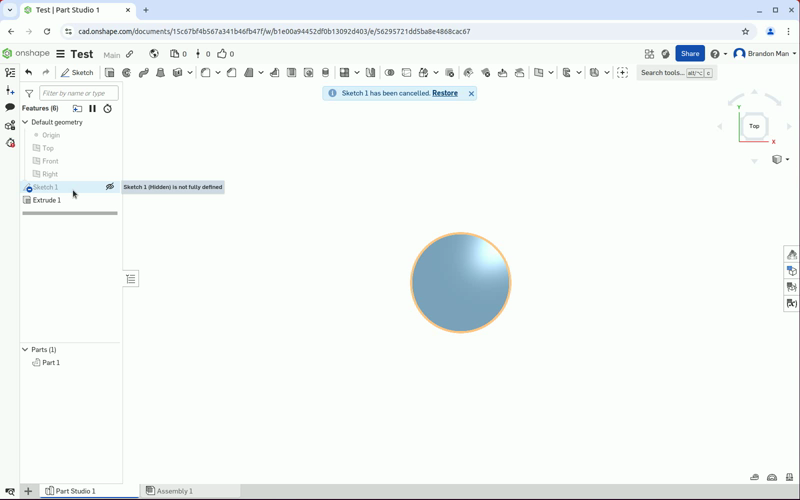
click(73, 189)
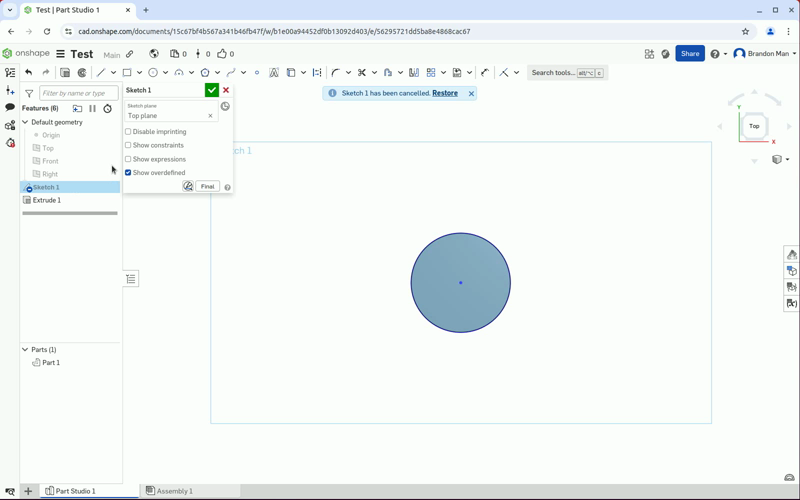
mouse_move(229, 92)
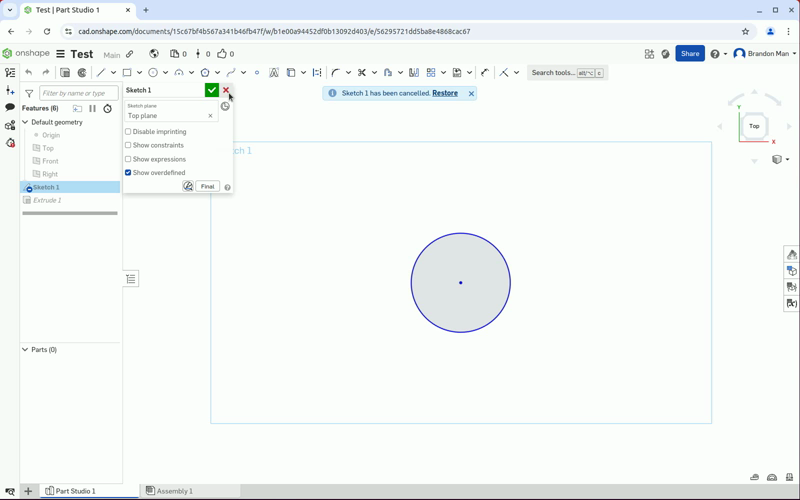
click(229, 92)
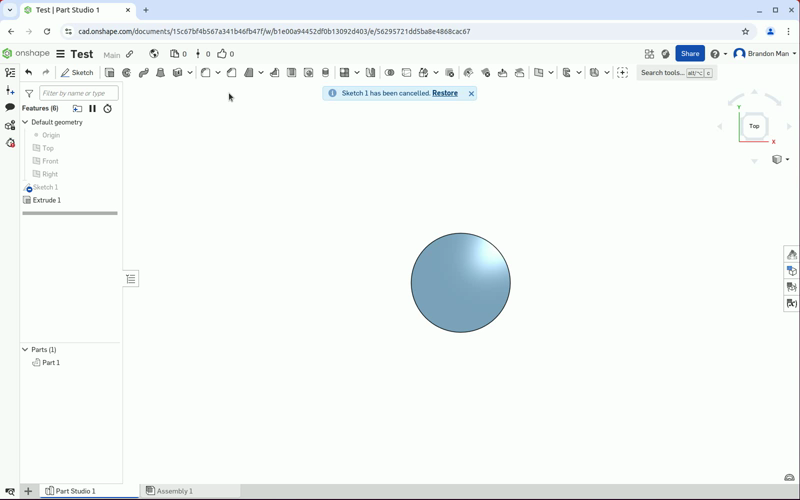
mouse_move(541, 75)
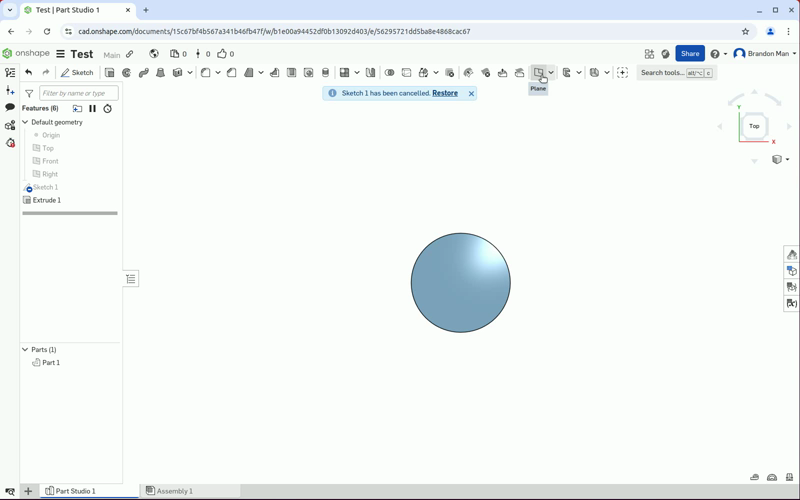
click(541, 75)
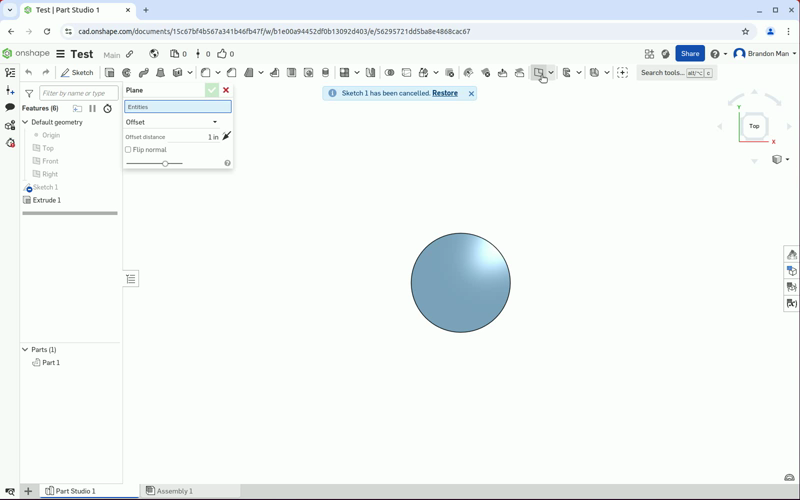
mouse_move(73, 150)
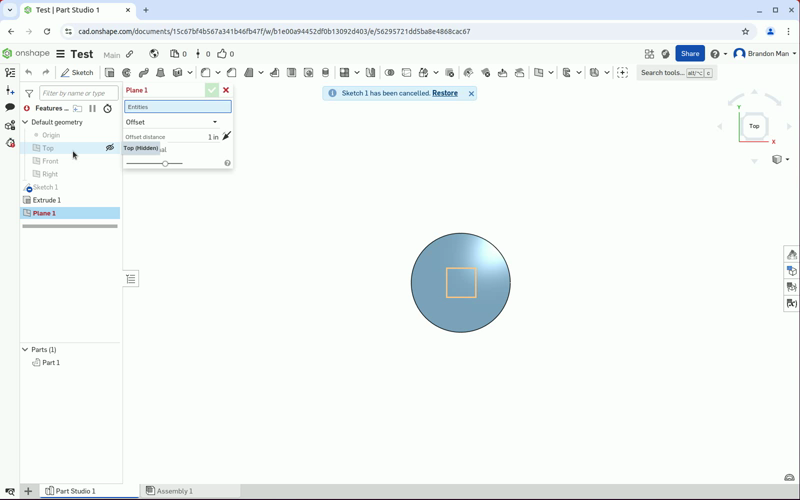
click(73, 150)
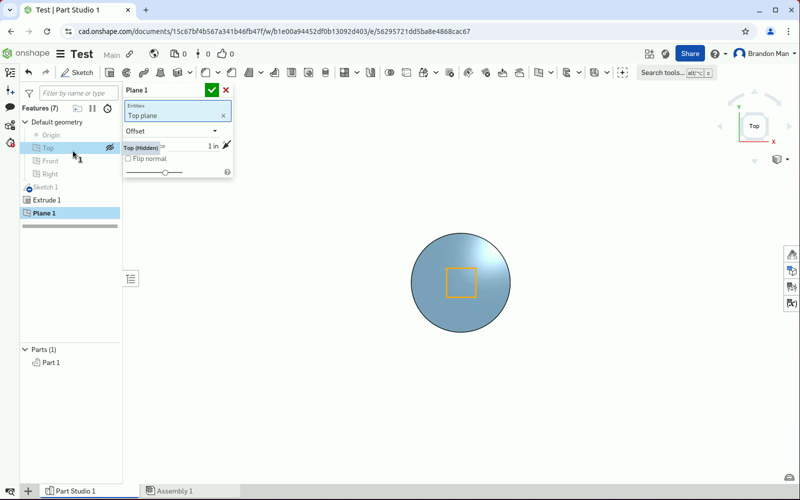
key(tab, 2)
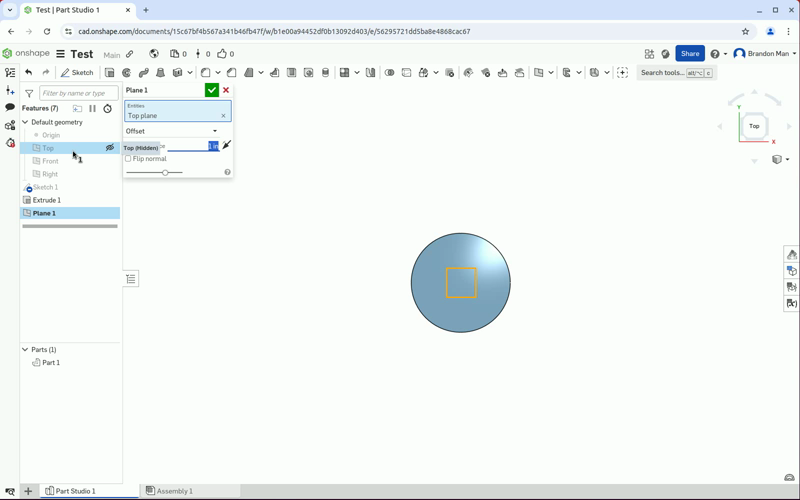
text(23.108)
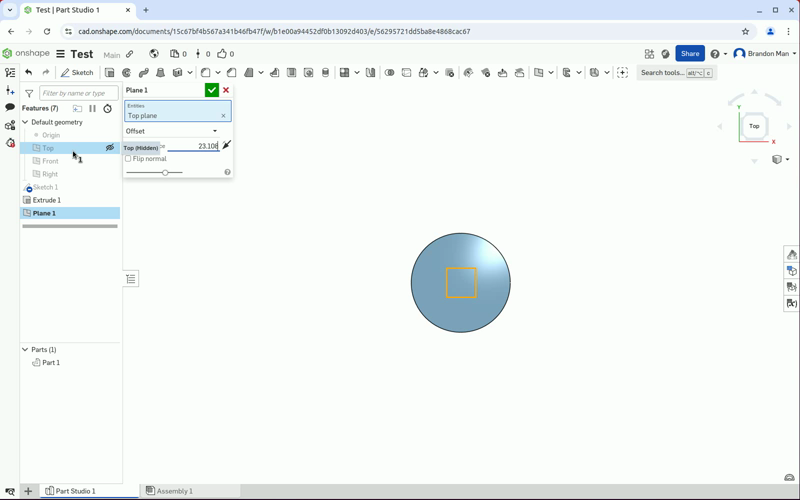
key(enter, 2)
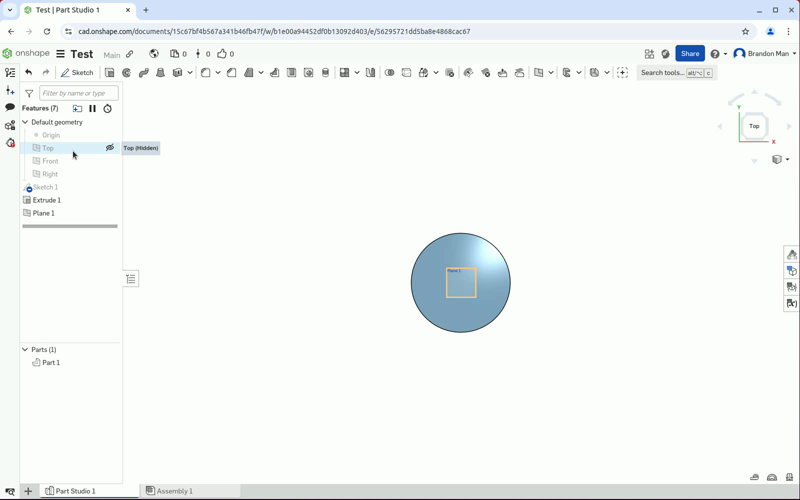
key(shift+s)
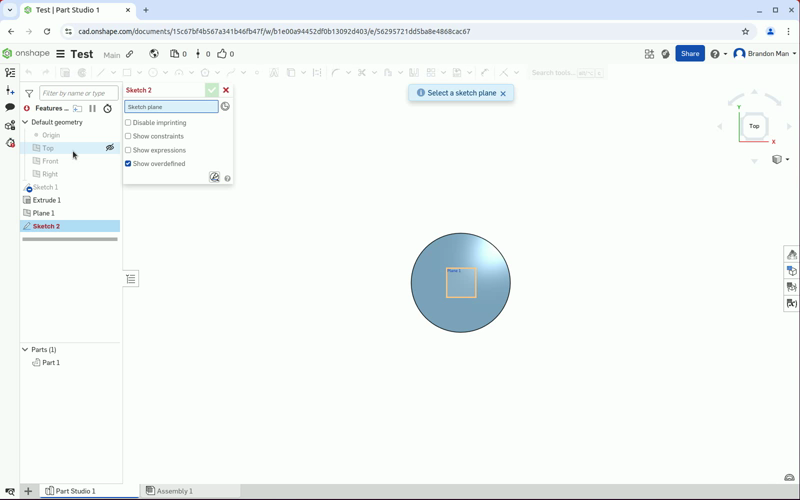
mouse_move(73, 215)
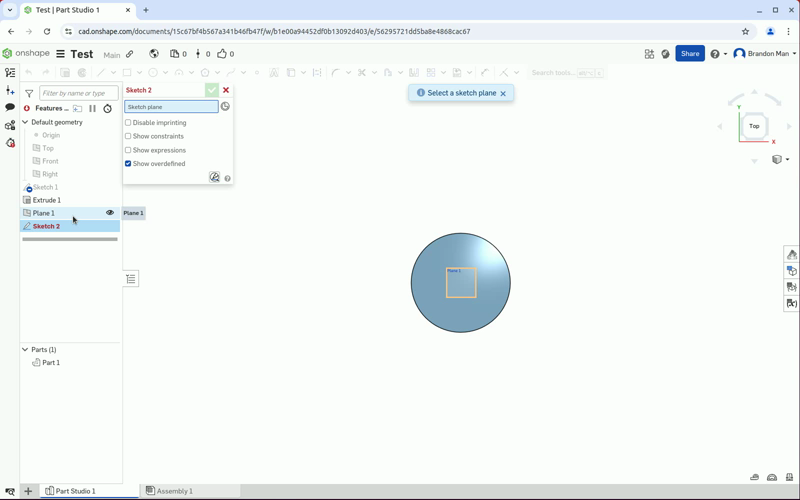
click(73, 215)
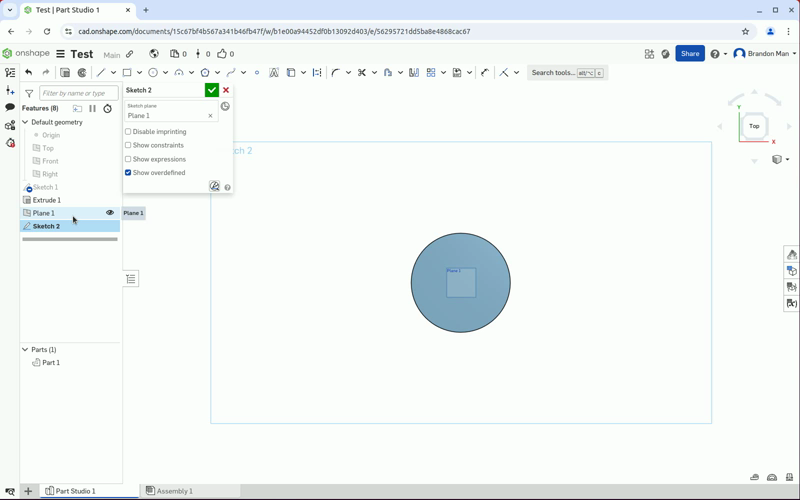
mouse_move(73, 352)
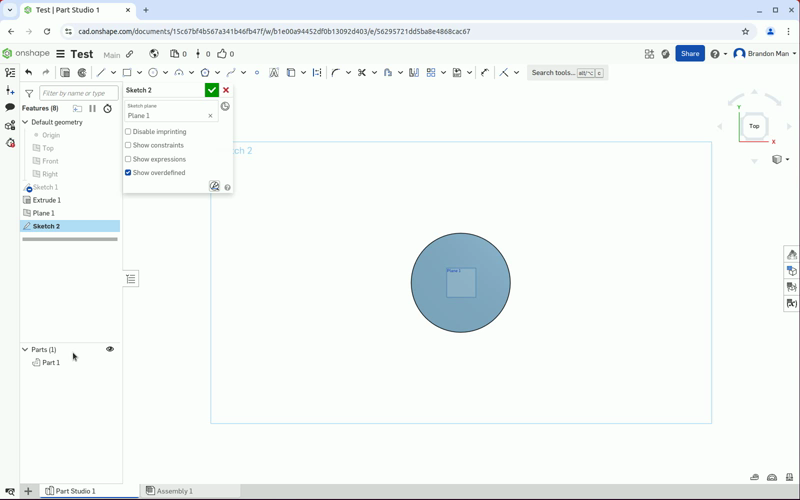
key(y)
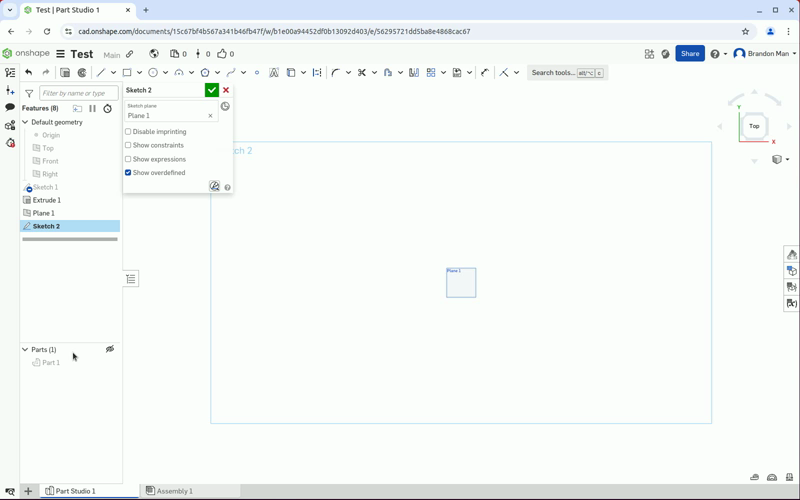
key(c)
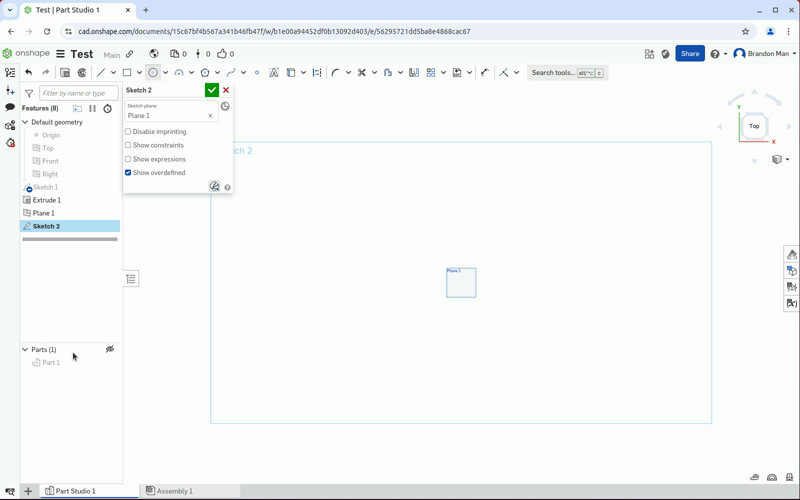
key_down(shift)
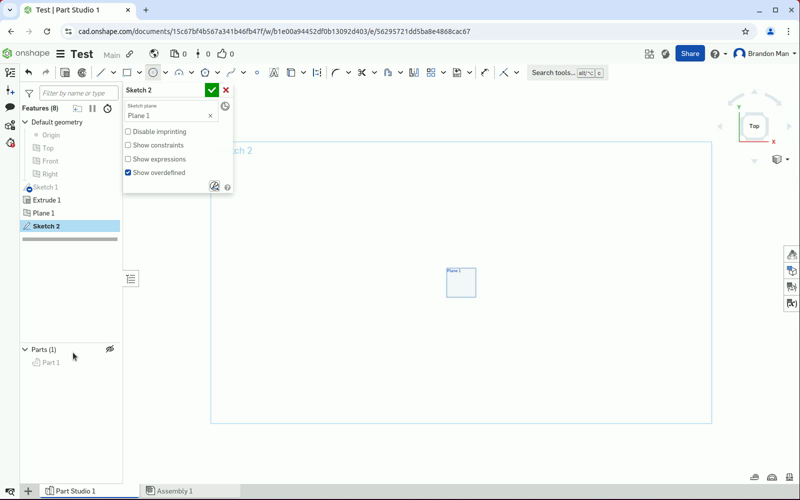
mouse_move(461, 282)
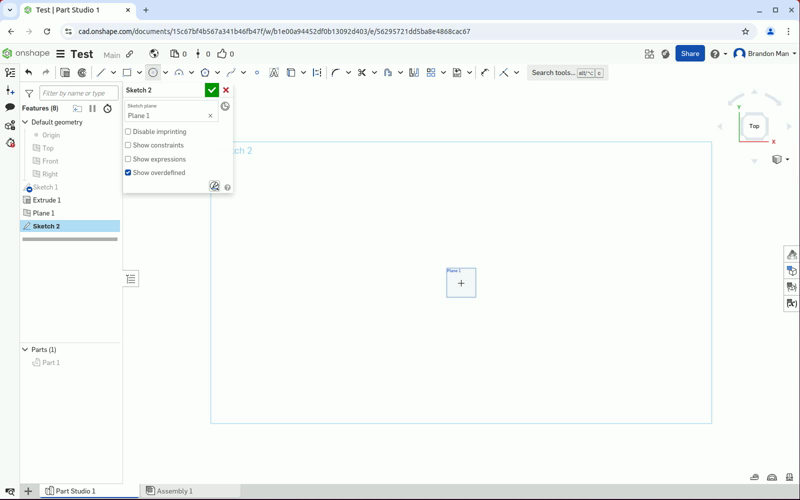
click(461, 282)
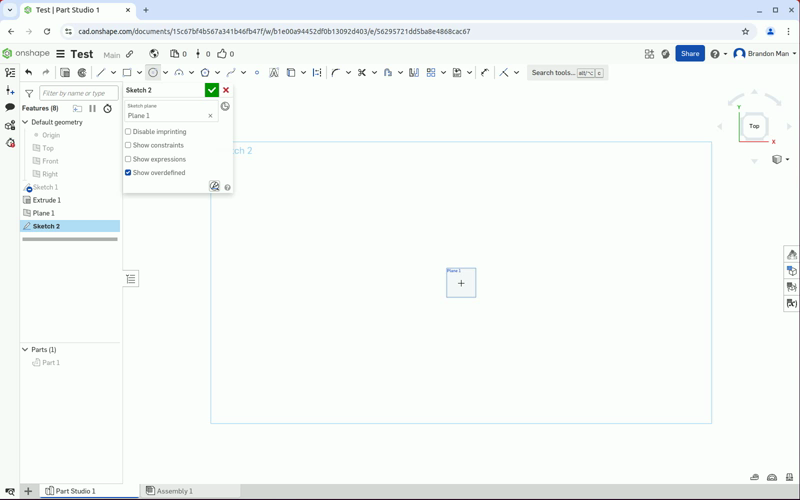
key_up(shift)
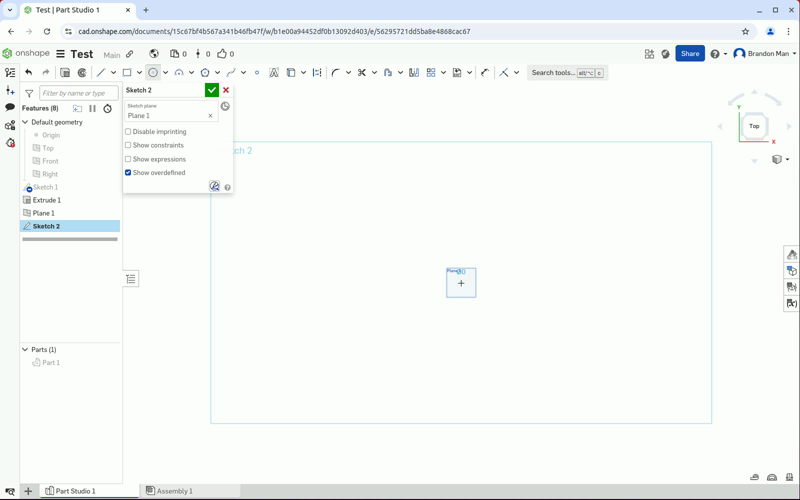
mouse_move(499, 282)
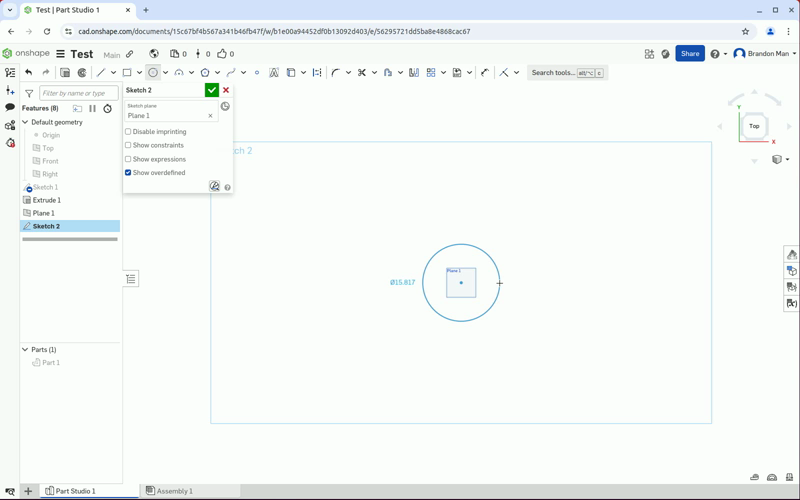
click(499, 282)
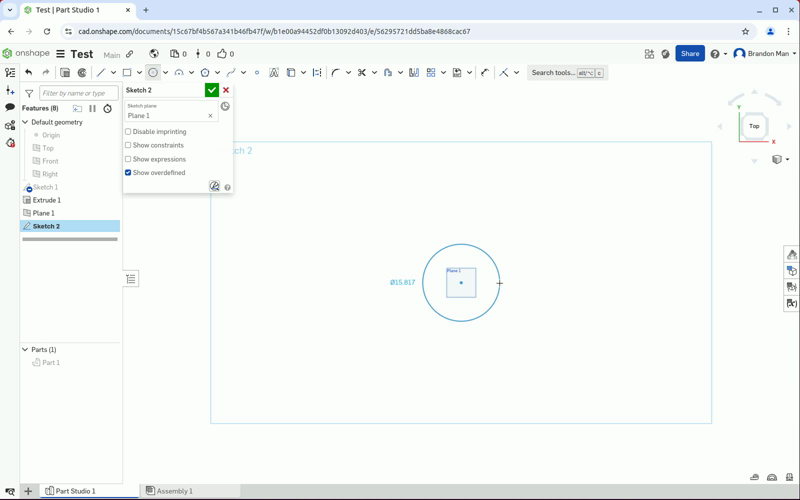
key(esc)
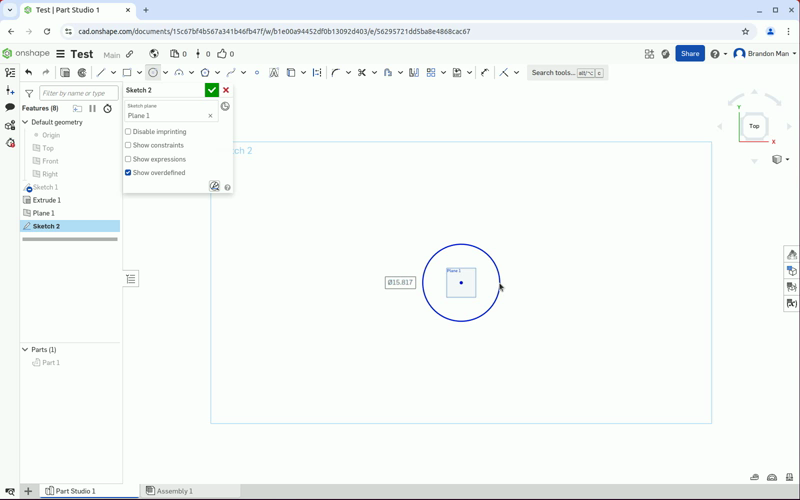
mouse_move(456, 271)
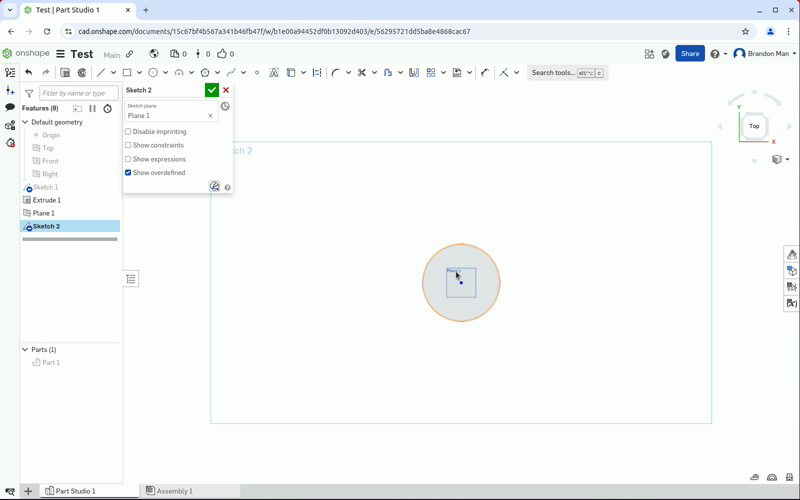
click(456, 271)
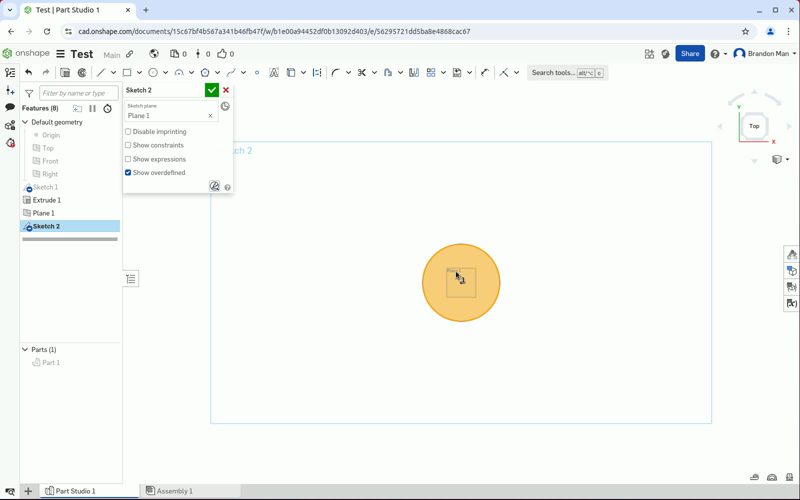
mouse_move(73, 352)
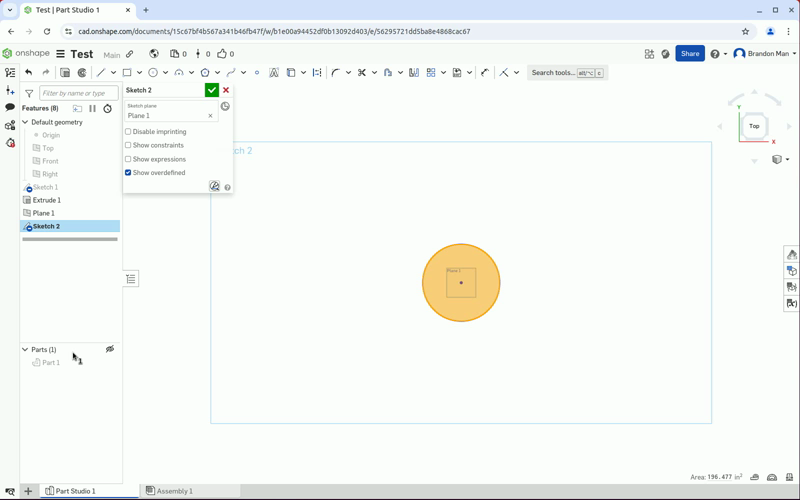
key(shift+y)
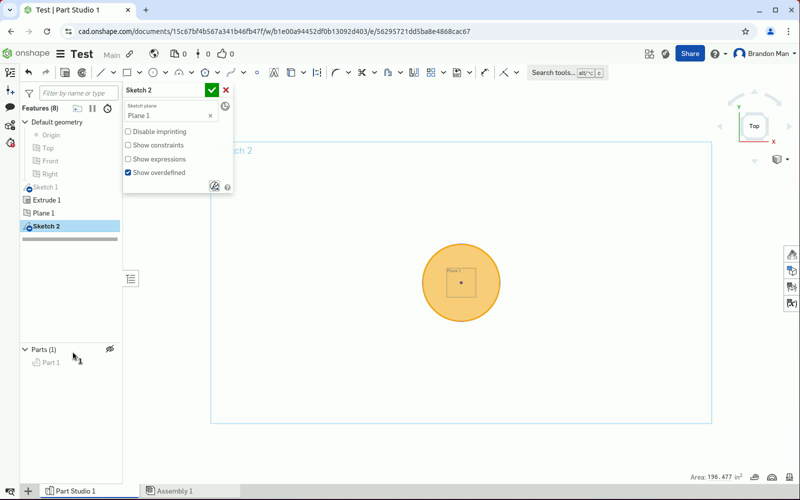
key(shift+e)
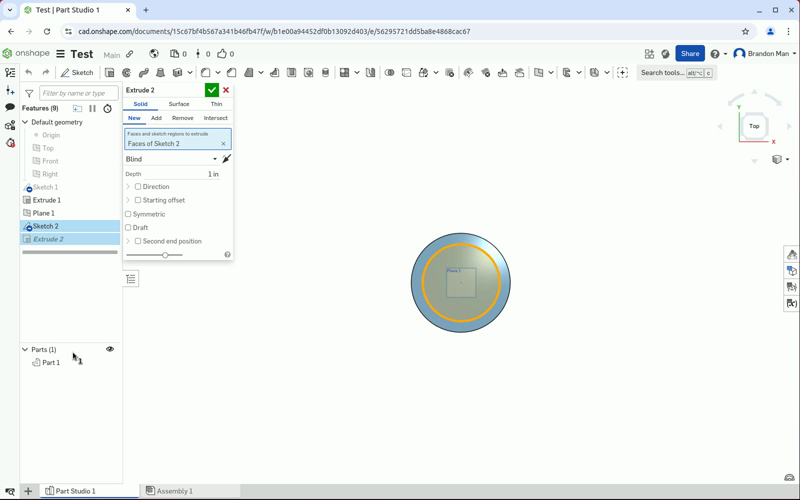
mouse_move(143, 106)
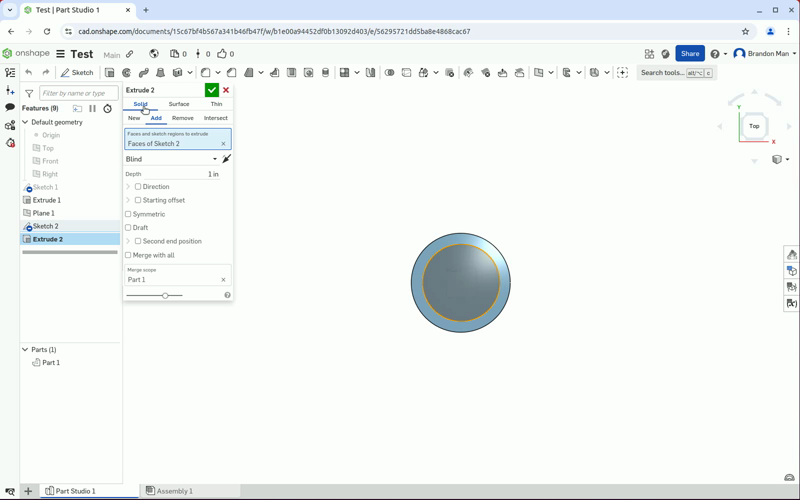
click(143, 106)
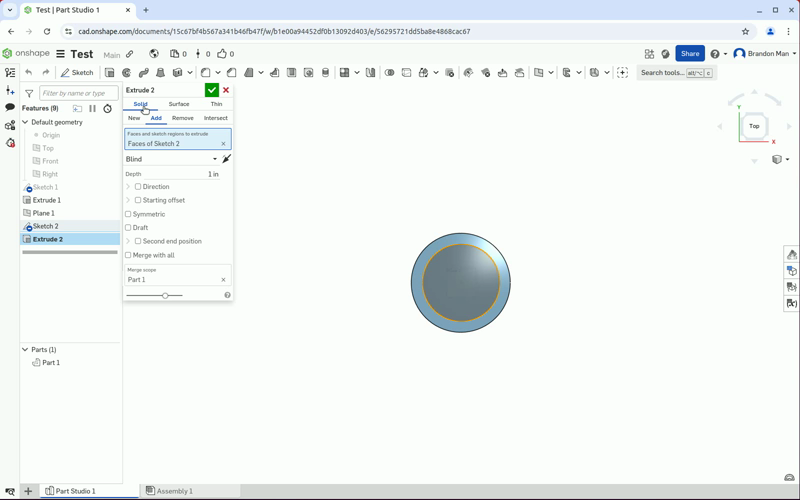
mouse_move(186, 120)
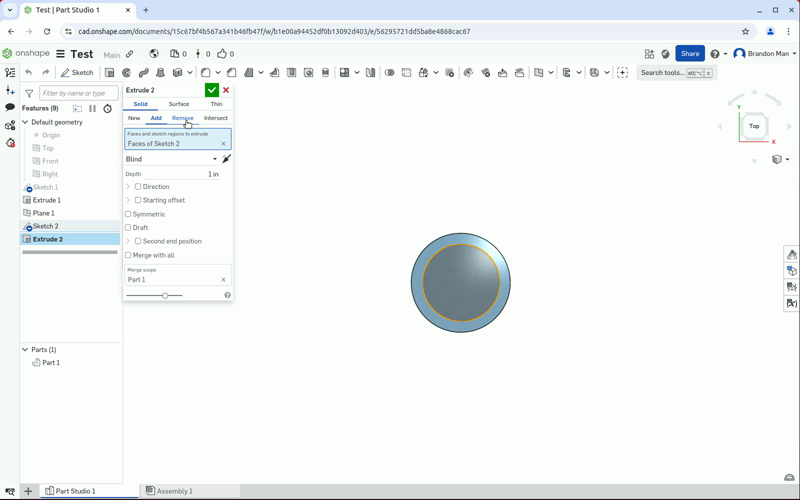
click(186, 120)
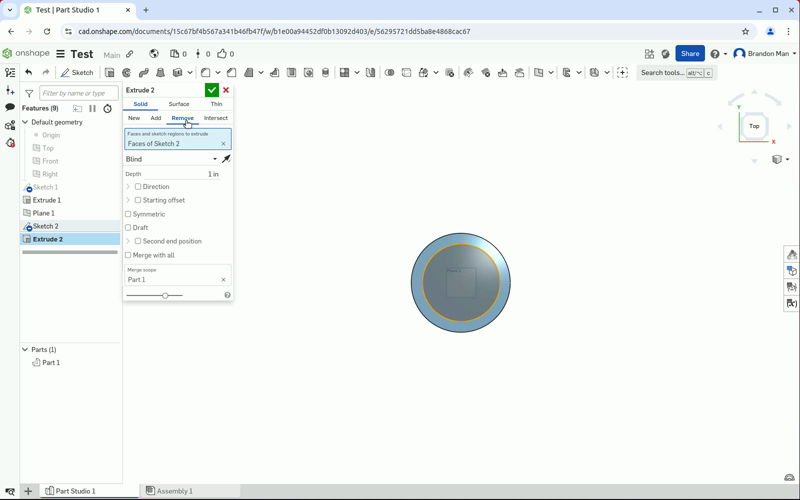
key(tab, 4)
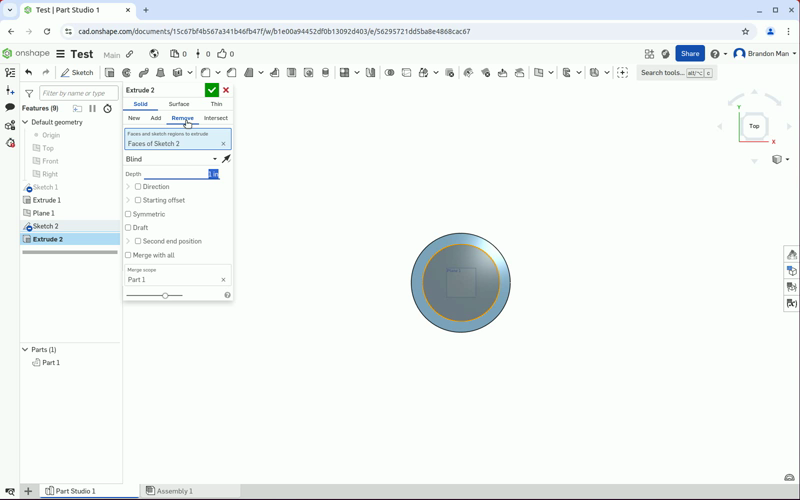
text(20.701)
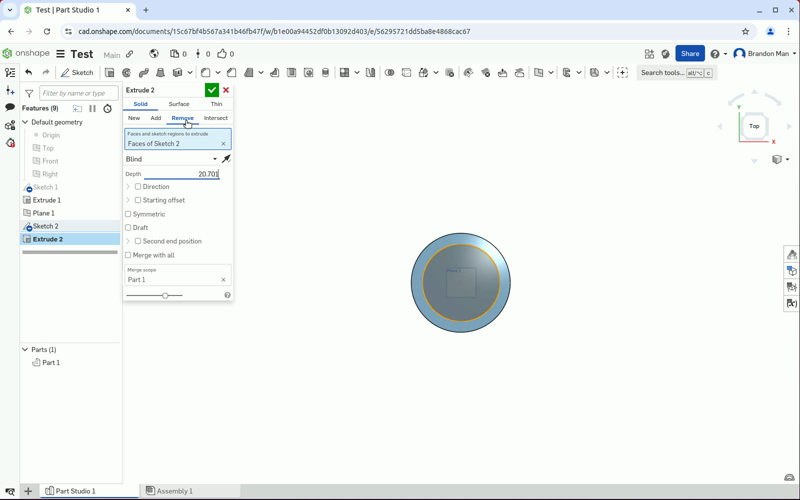
key(tab, 6)
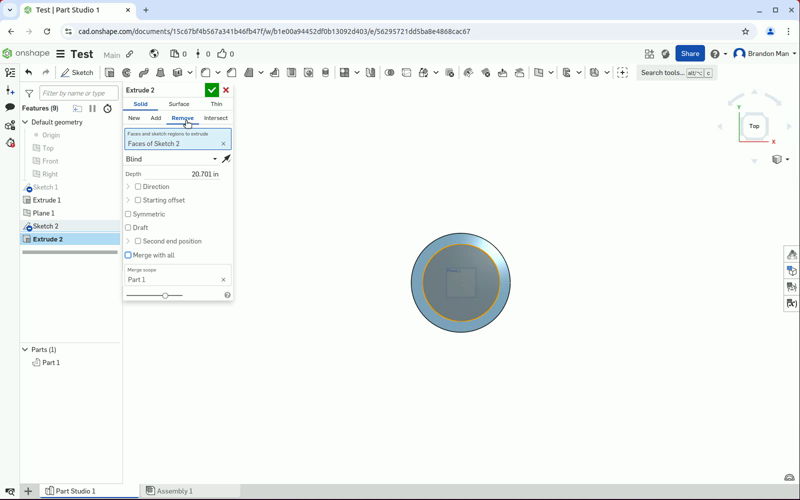
key(space)
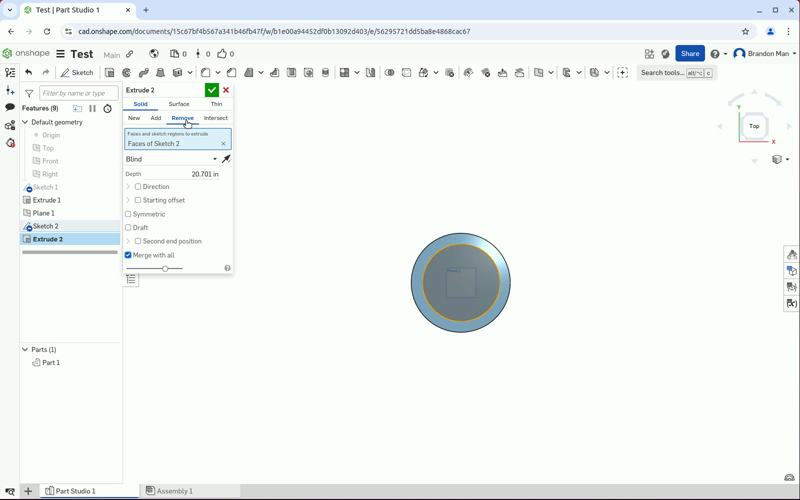
key(enter)
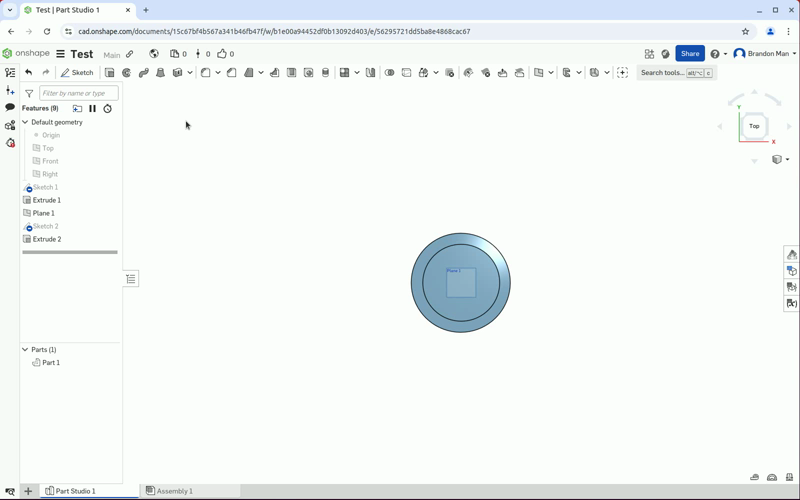
key(shift+h)
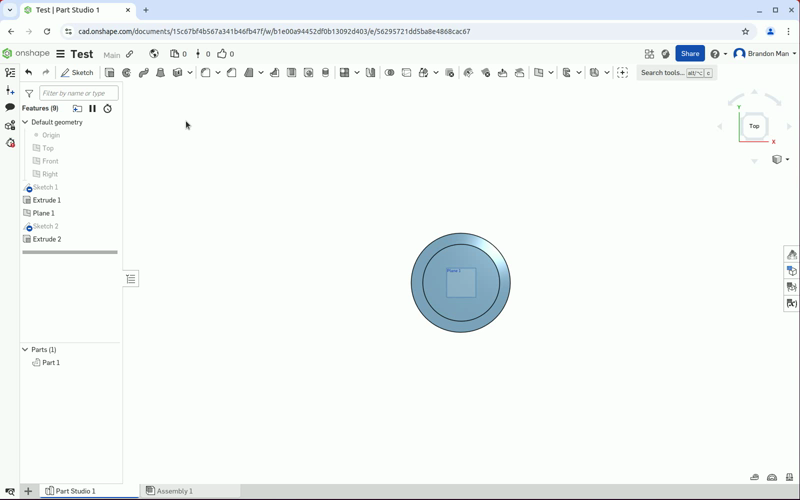
key(shift+h)
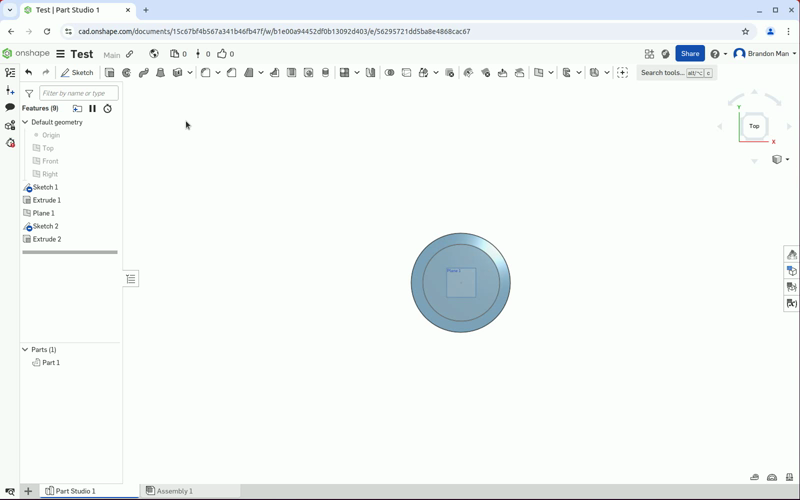
key(shift+7)
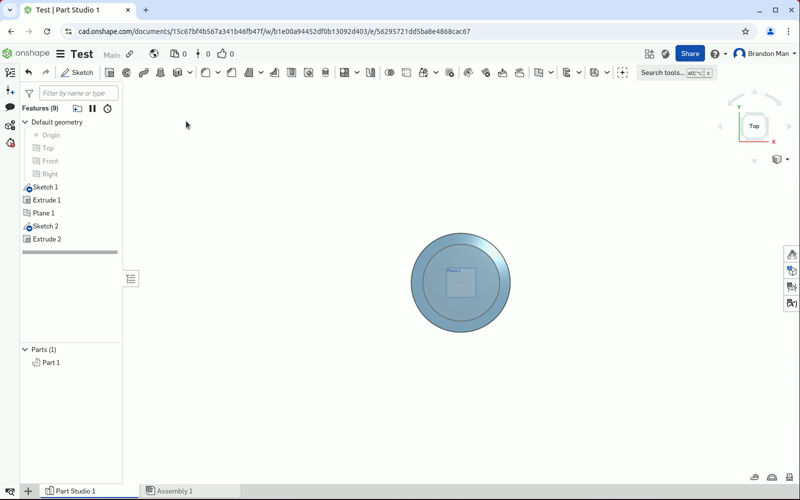
key(up, 3)
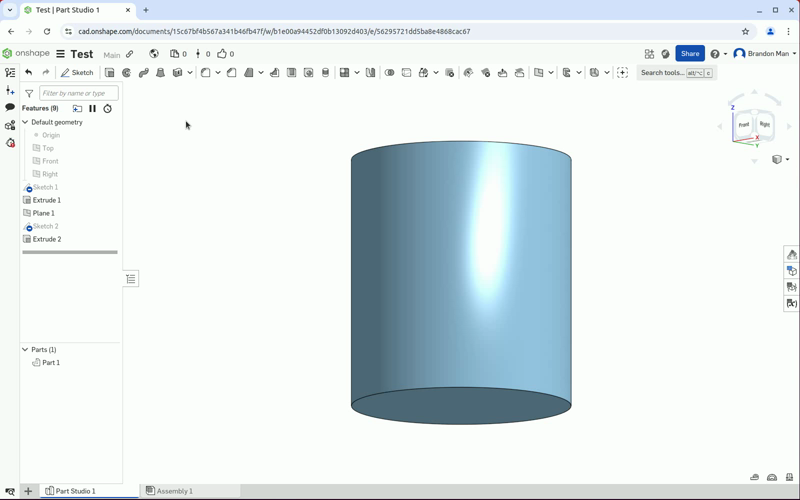
key(left, 3)
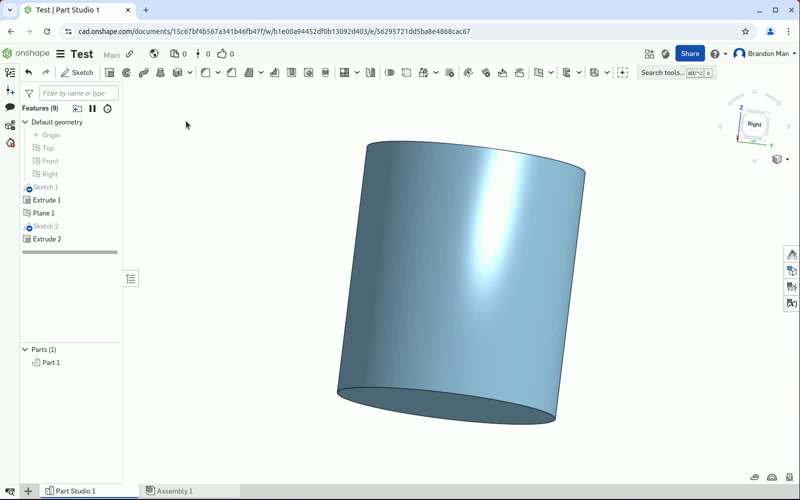
key(right, 3)
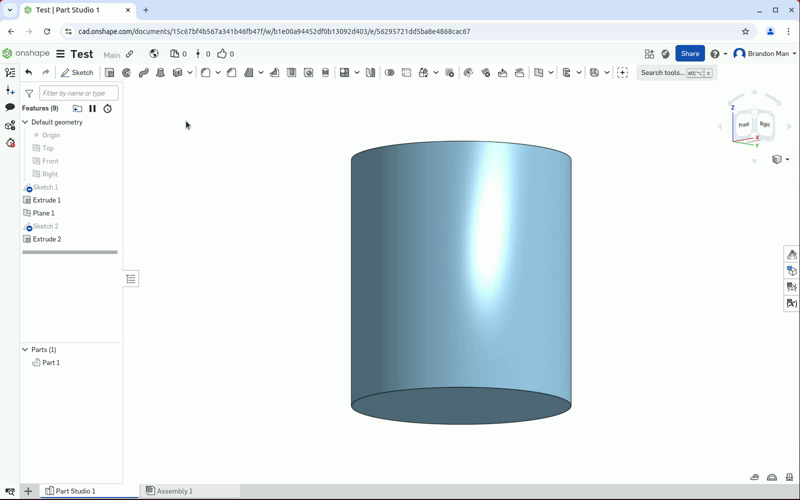
key(down, 3)
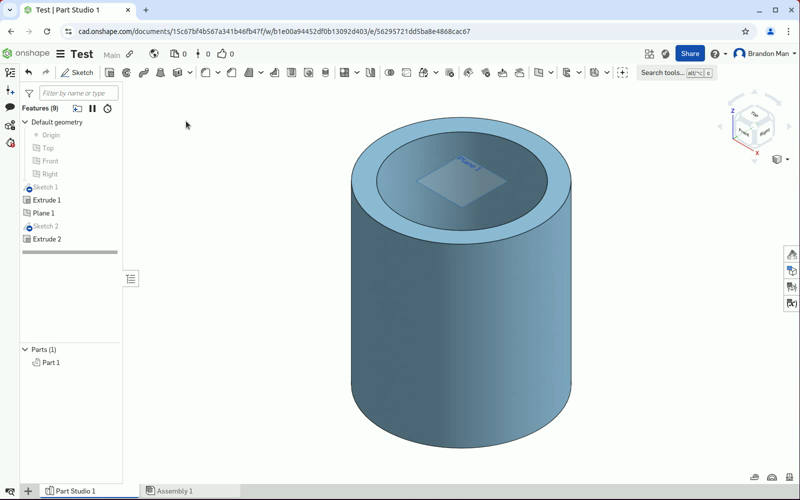
mouse_move(73, 189)
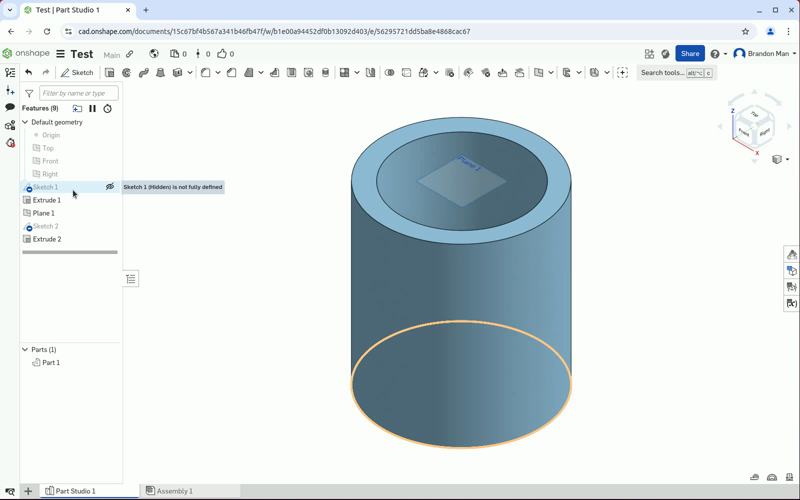
click(73, 189)